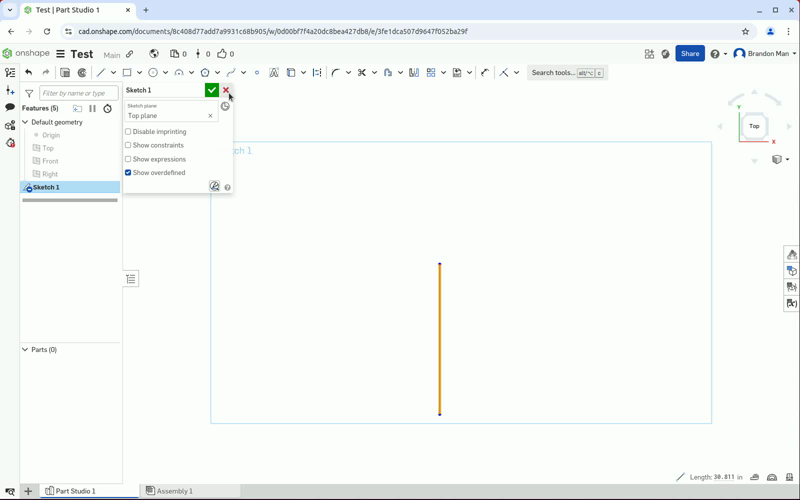
key(shift+h)
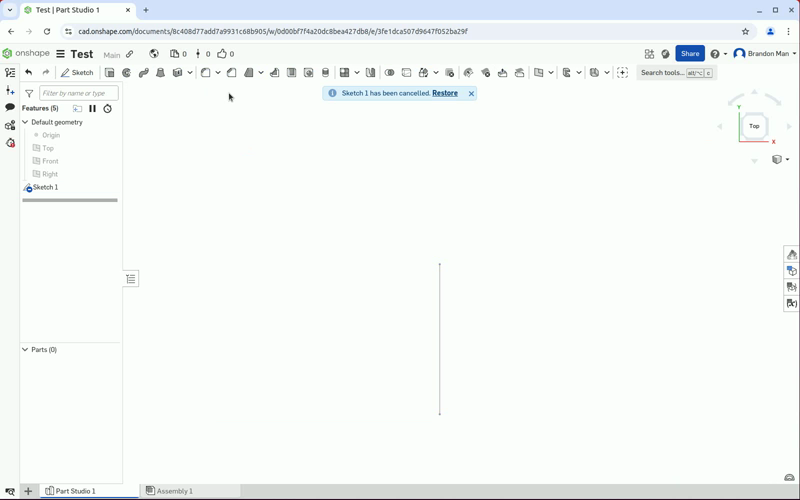
key(shift+s)
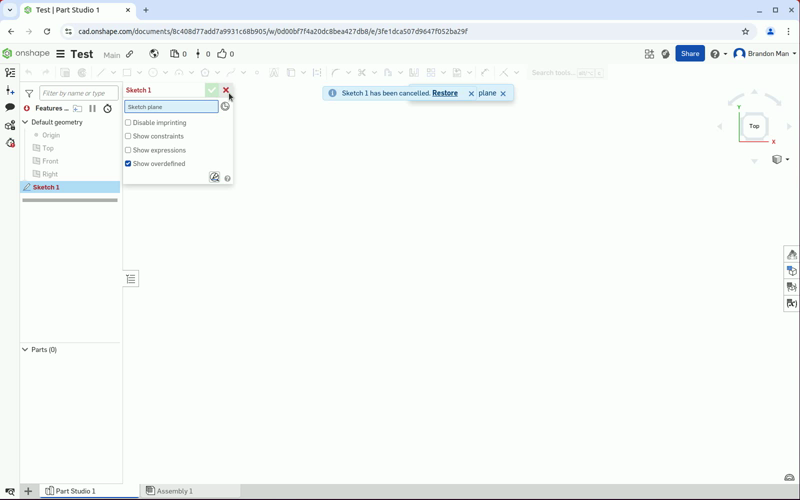
mouse_move(73, 150)
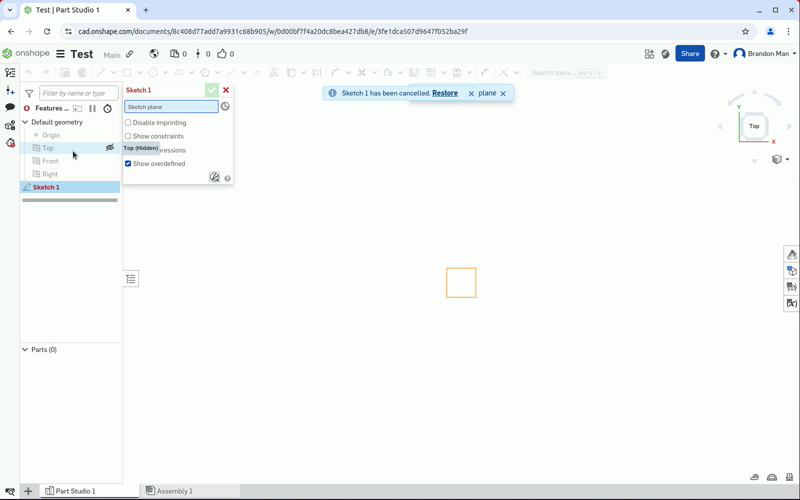
click(73, 150)
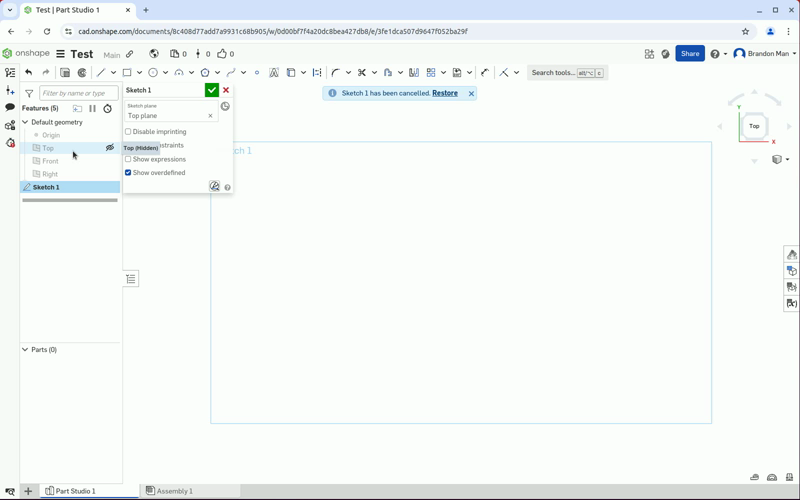
mouse_move(73, 352)
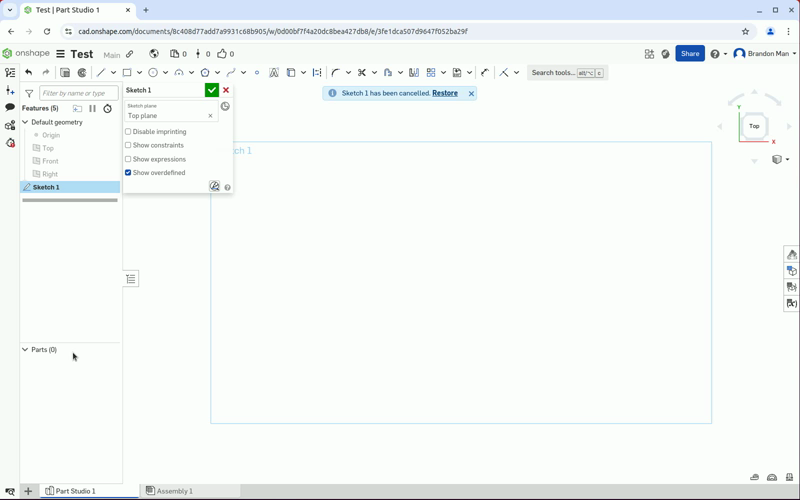
key(y)
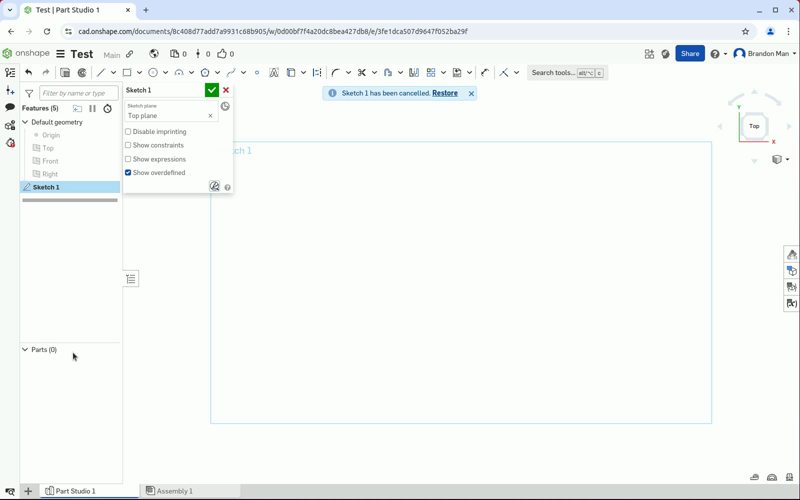
key(c)
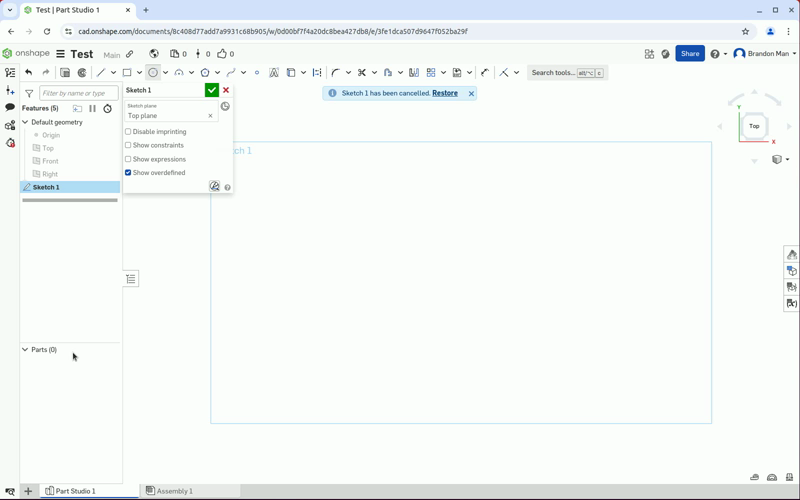
key_down(shift)
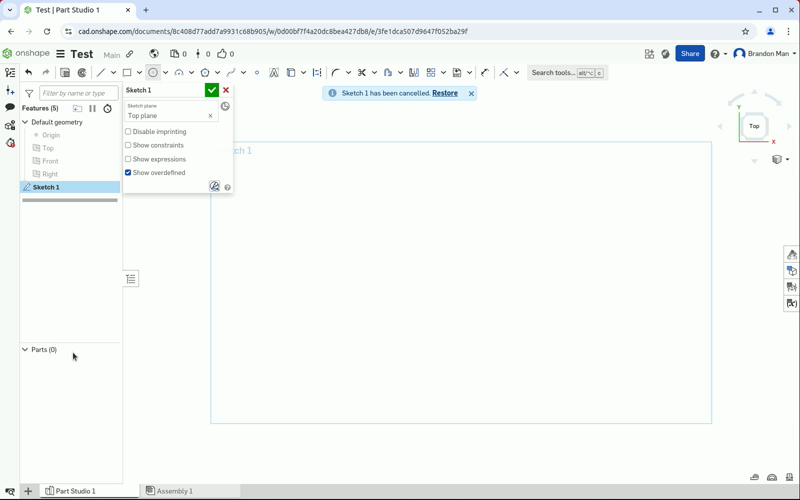
mouse_move(461, 282)
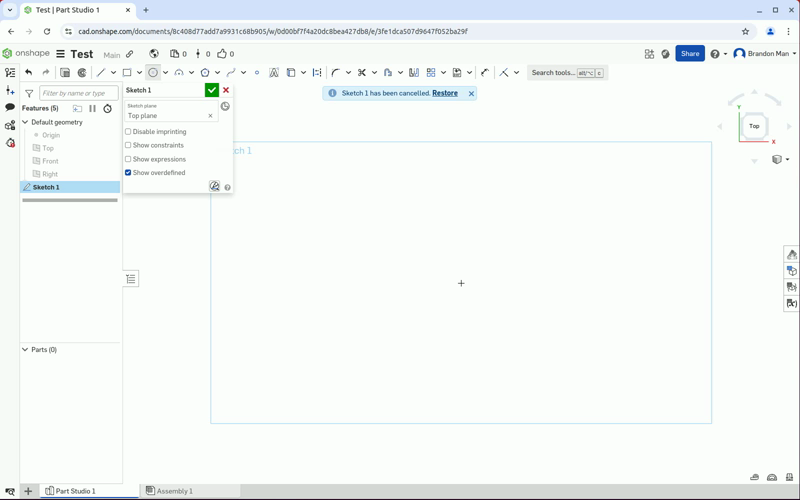
click(461, 282)
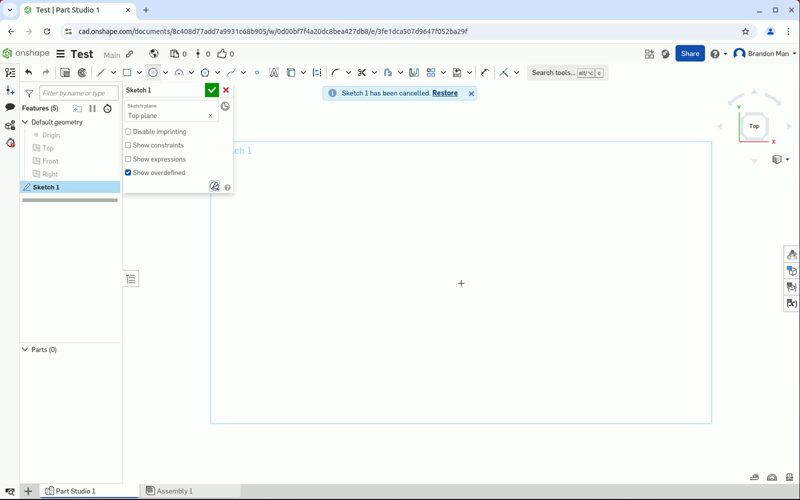
key_up(shift)
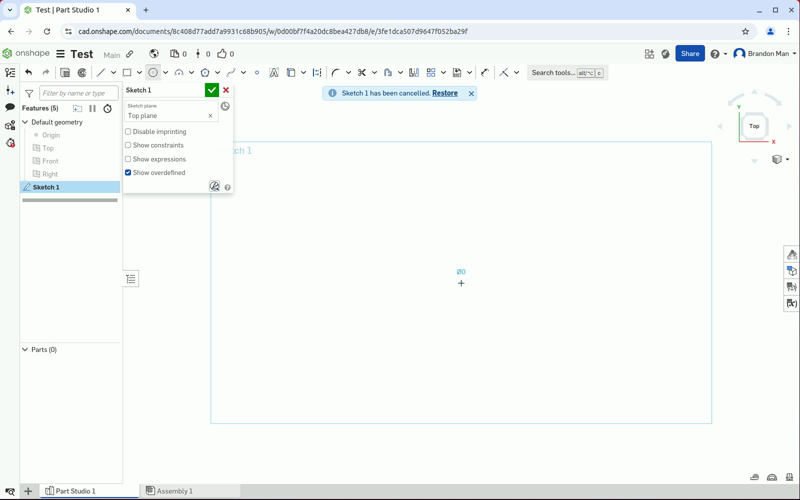
mouse_move(534, 282)
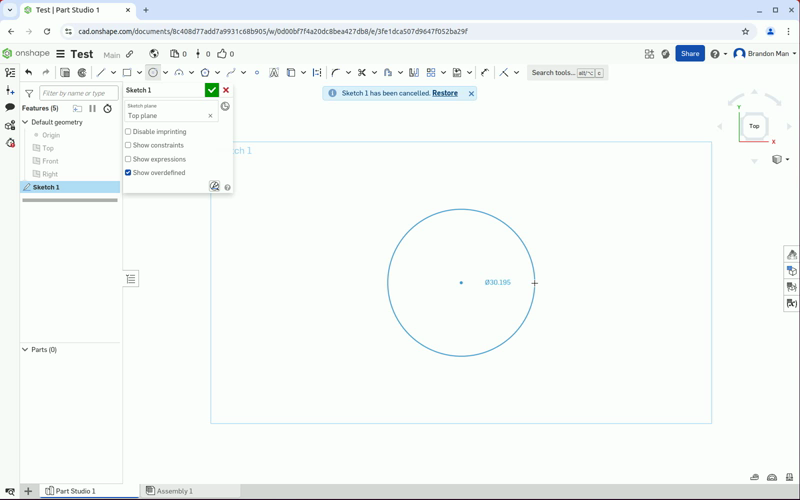
click(534, 282)
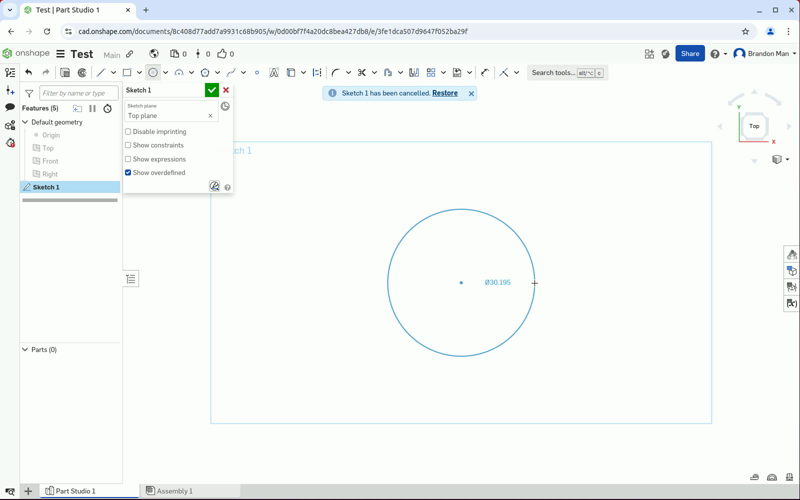
key(esc)
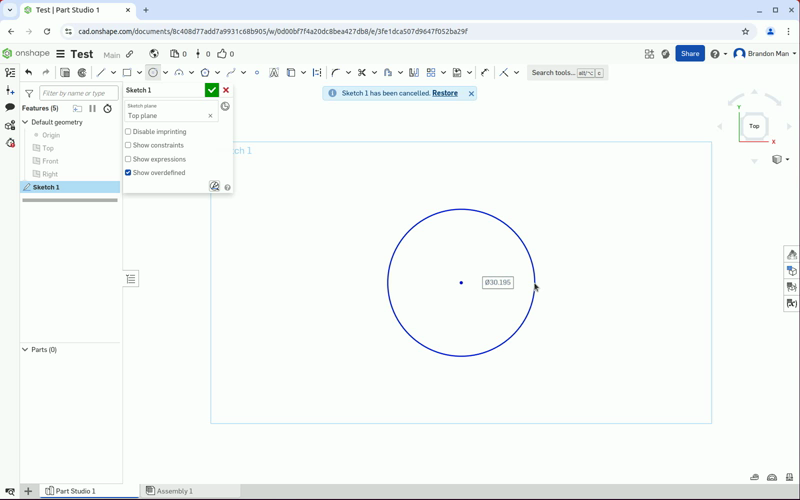
key(c)
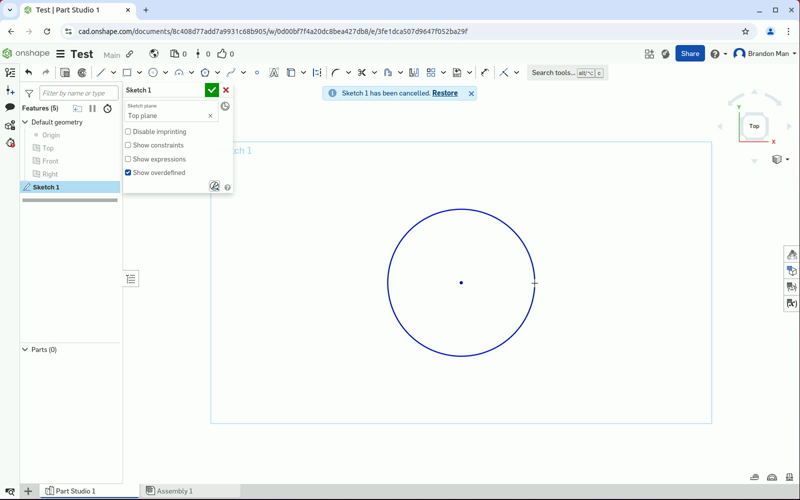
key_down(shift)
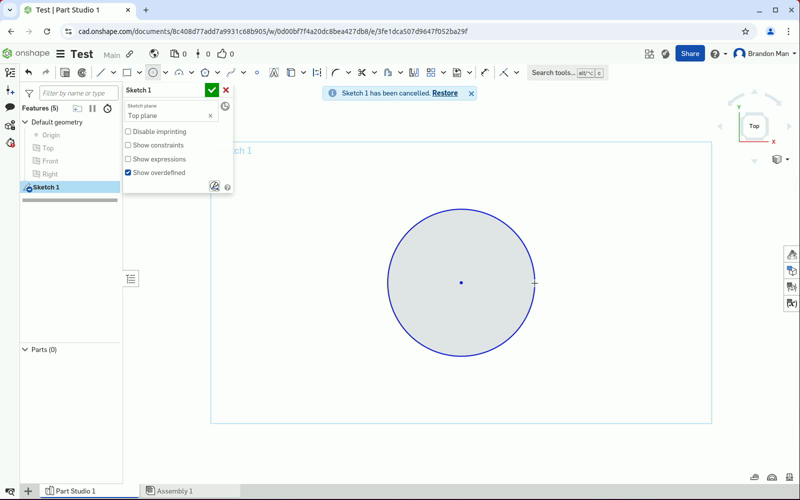
mouse_move(461, 282)
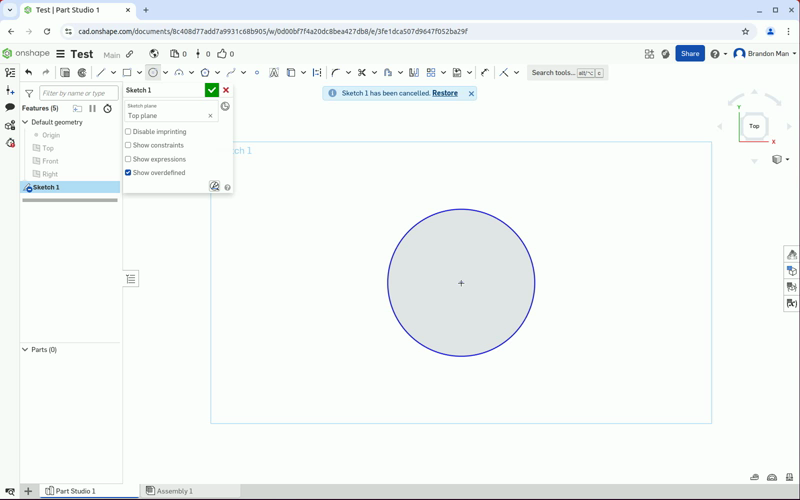
click(461, 282)
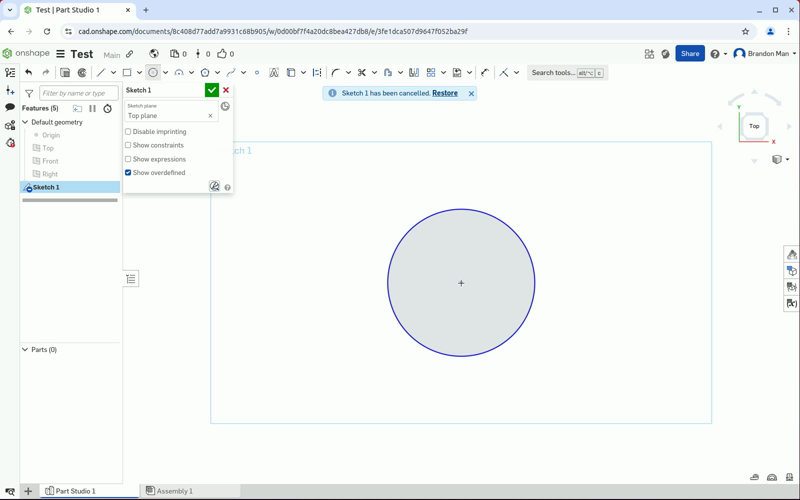
key_up(shift)
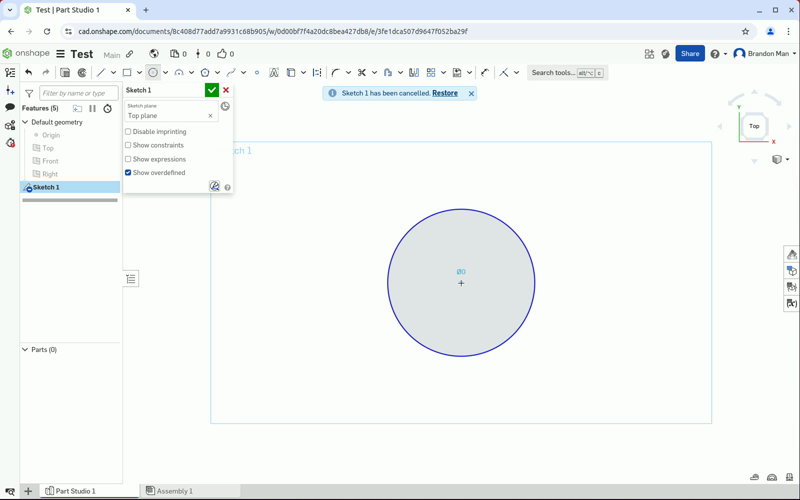
mouse_move(473, 282)
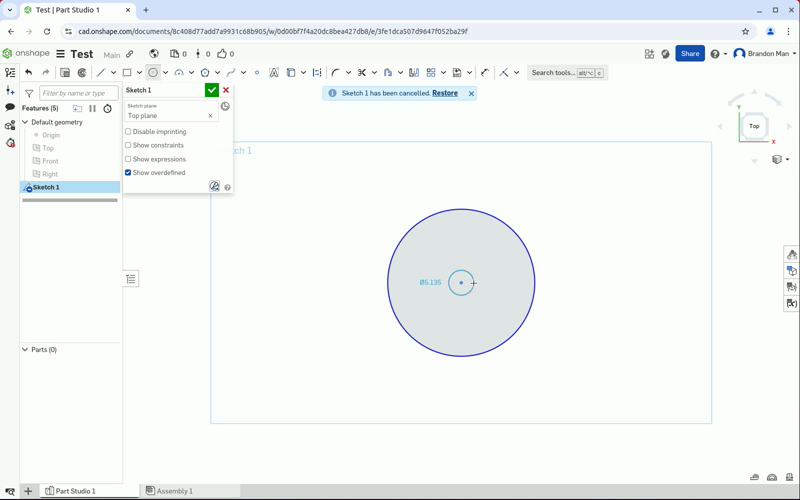
click(473, 282)
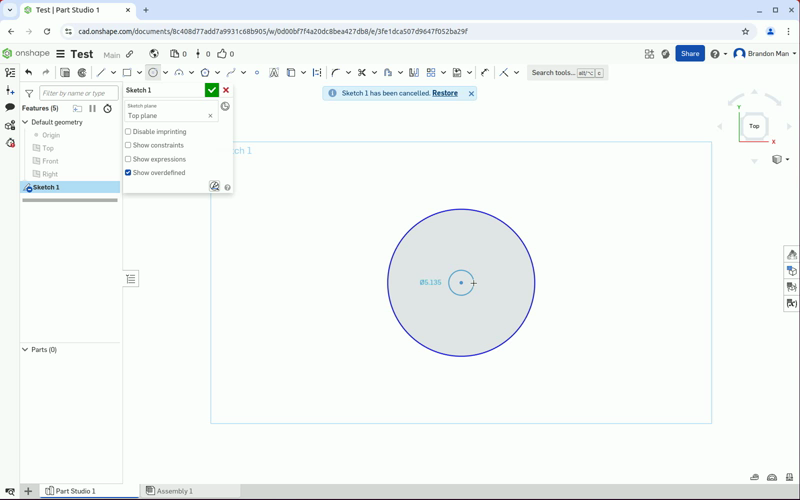
key(esc)
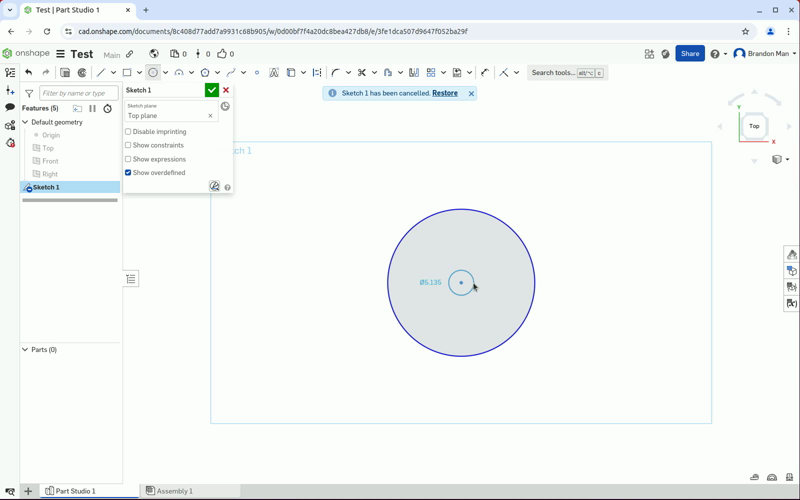
mouse_move(488, 266)
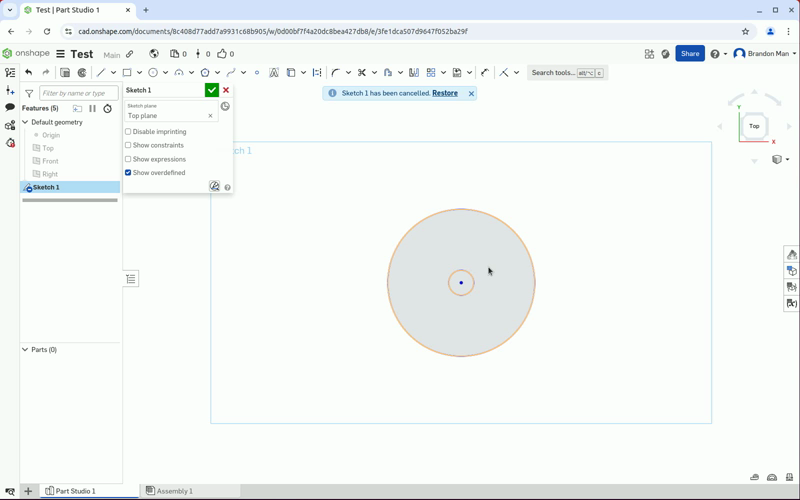
click(488, 266)
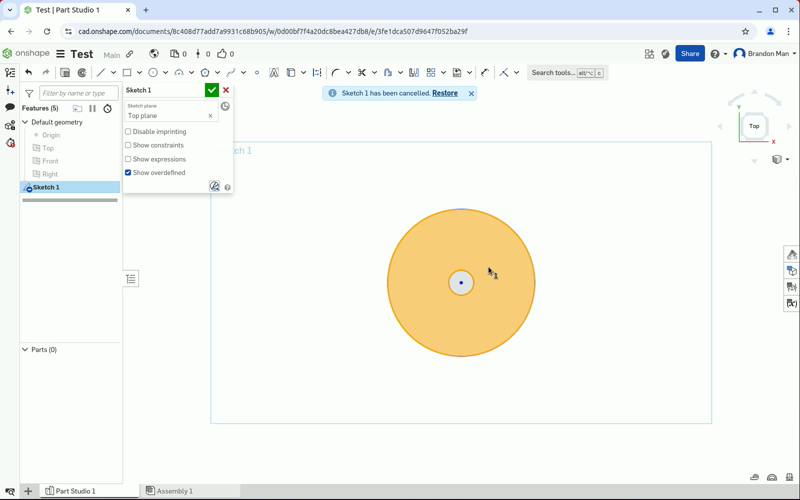
mouse_move(73, 352)
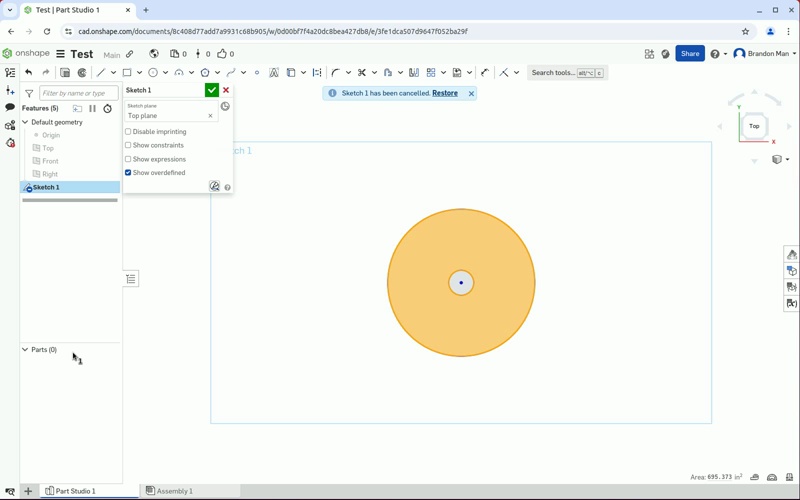
key(shift+y)
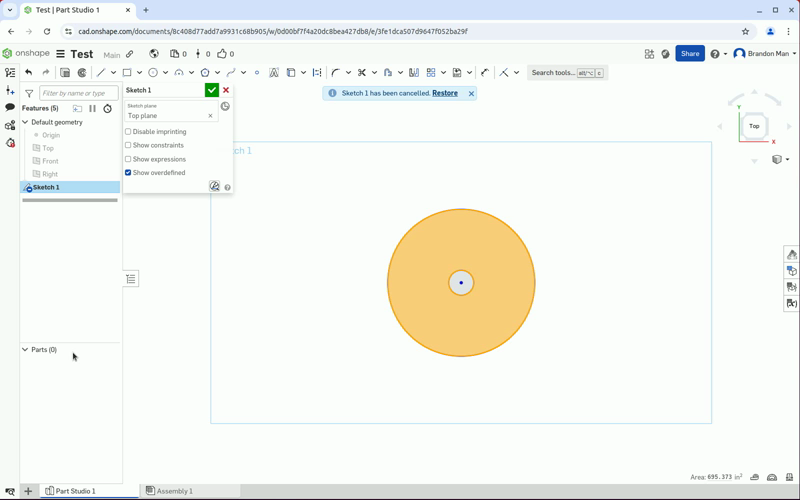
key(shift+e)
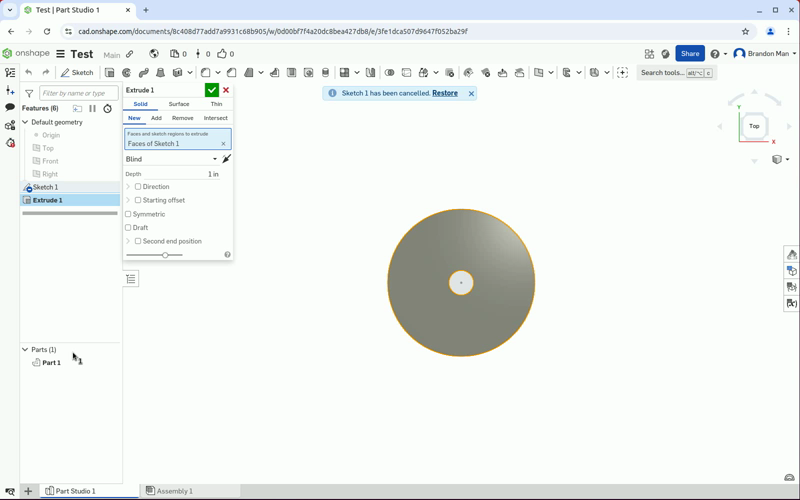
mouse_move(143, 106)
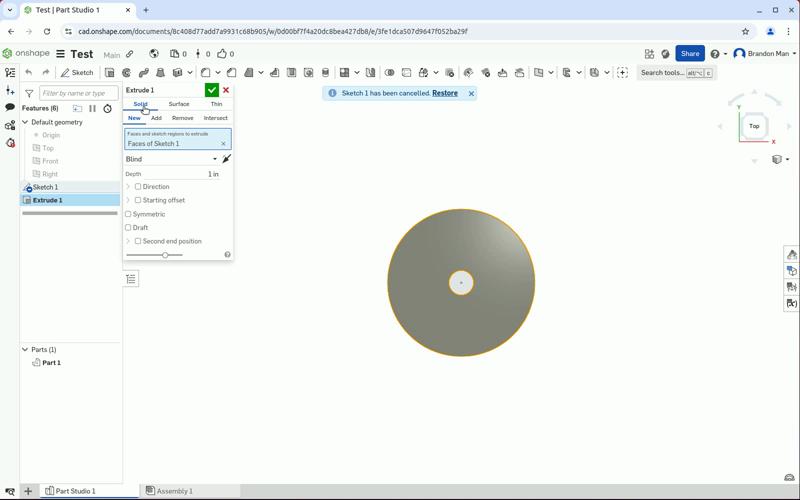
click(143, 106)
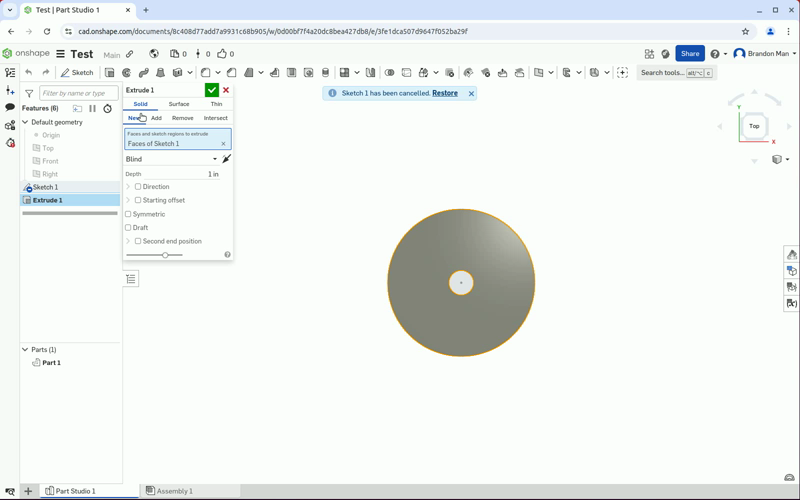
mouse_move(137, 120)
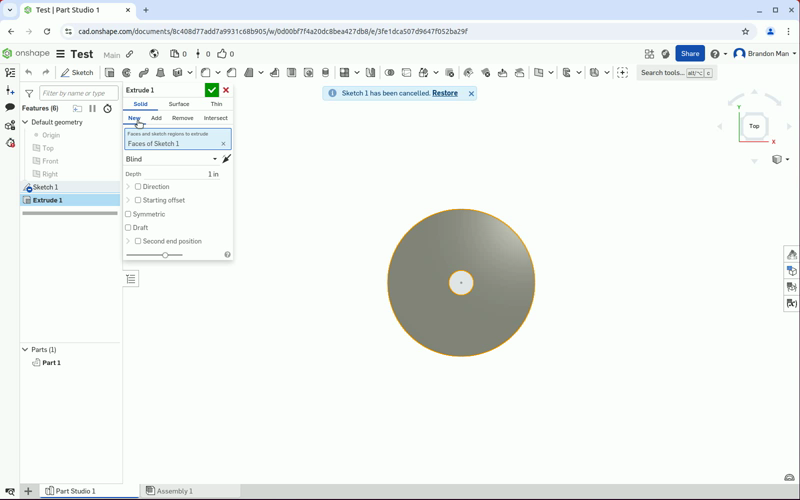
click(137, 120)
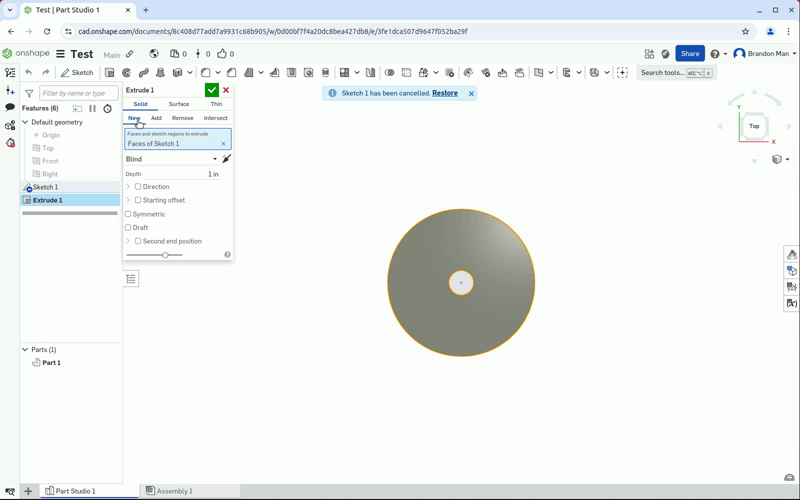
key(tab, 4)
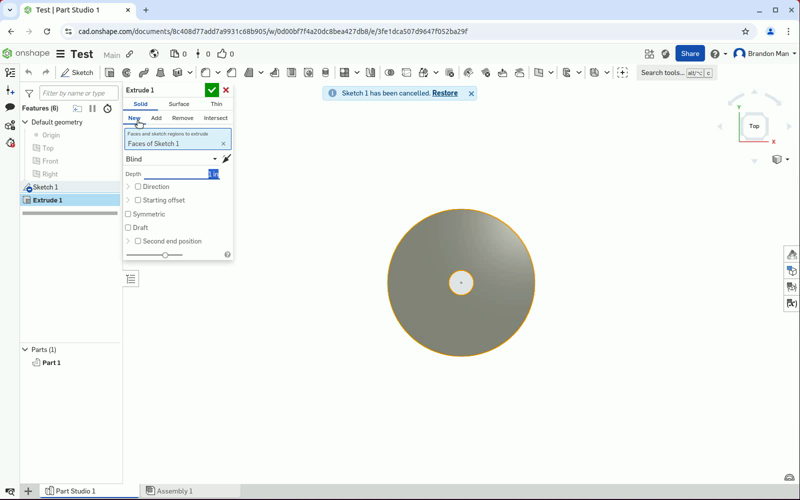
text(14.683)
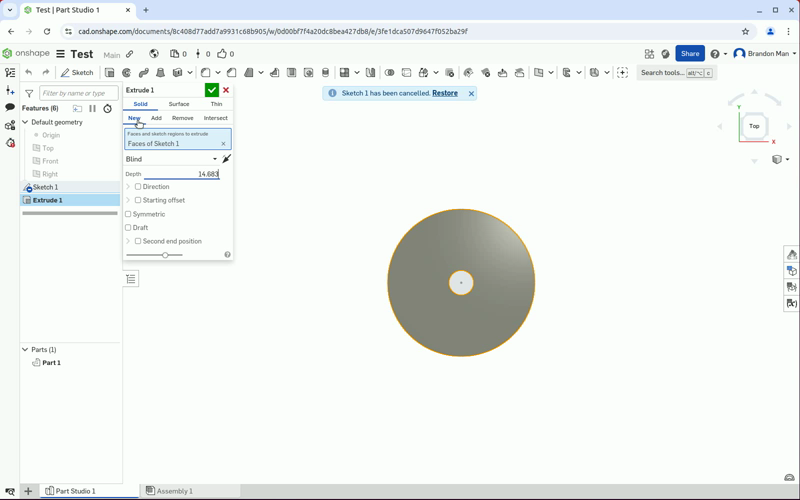
key(enter)
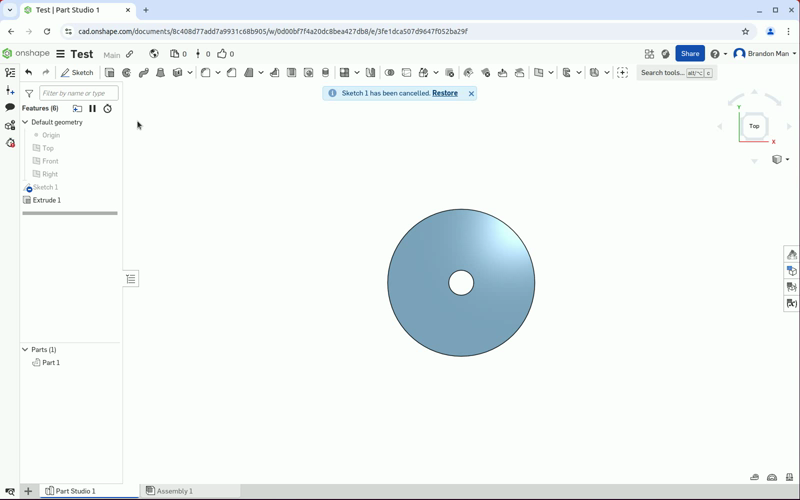
key(shift+h)
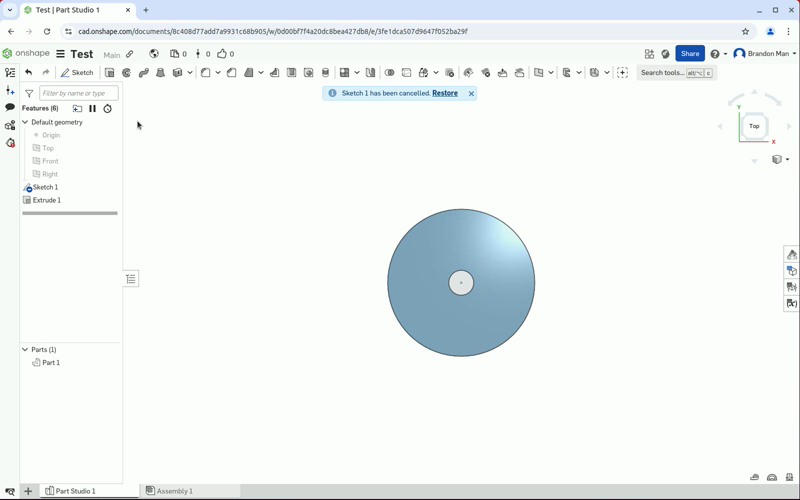
key(shift+h)
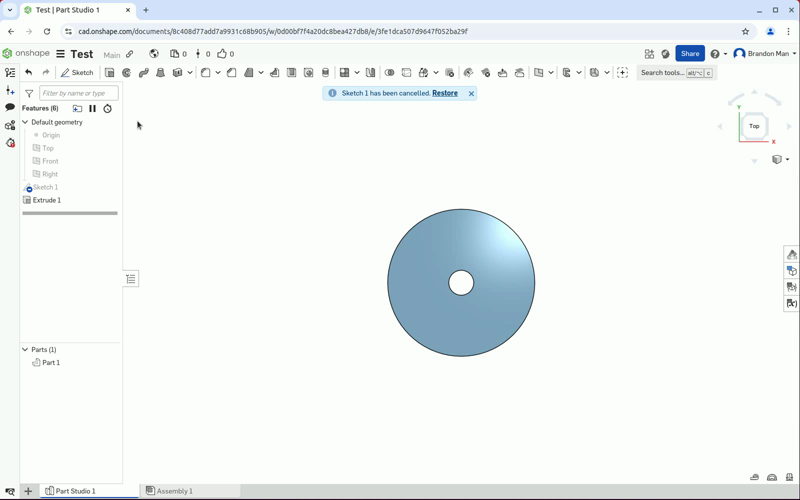
mouse_move(73, 189)
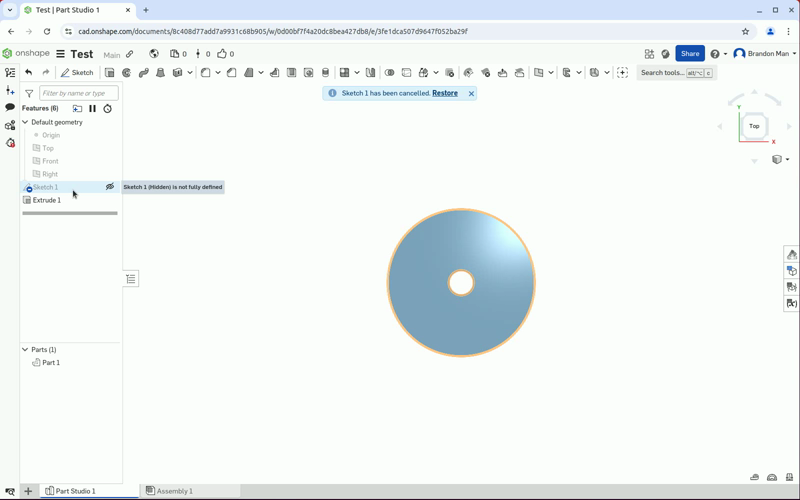
click(73, 189)
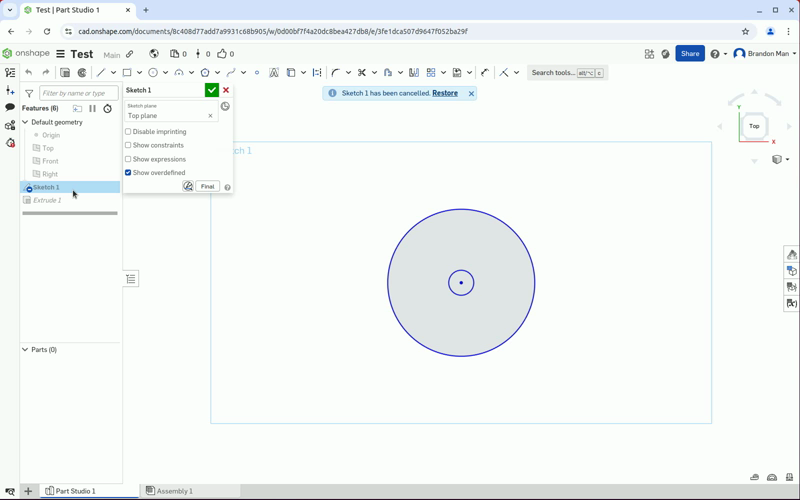
mouse_move(229, 92)
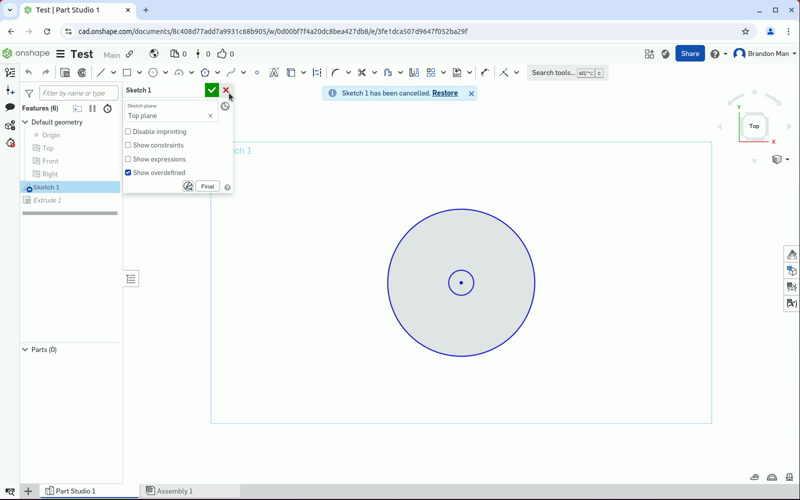
click(229, 92)
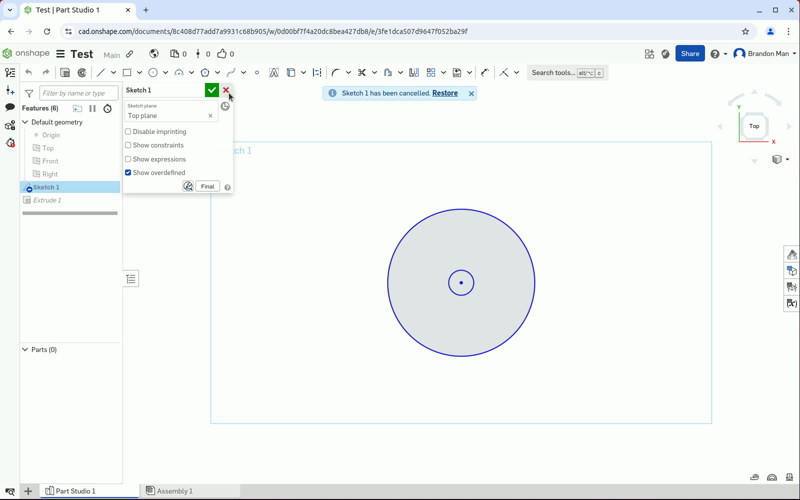
key(shift+s)
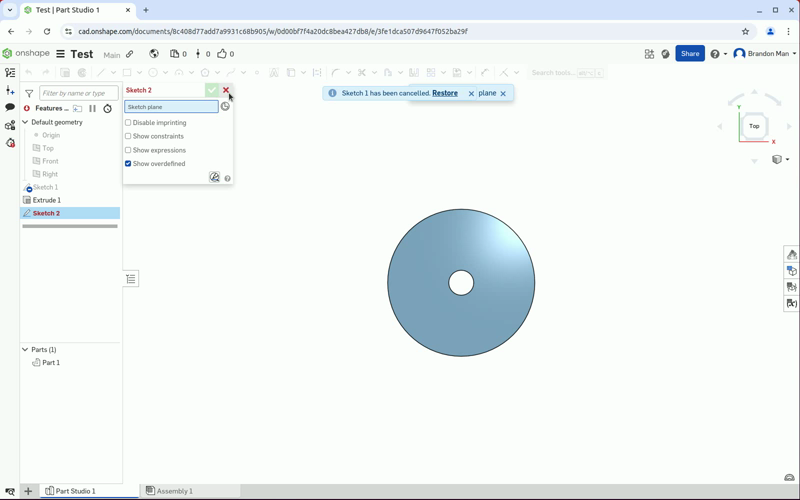
mouse_move(73, 150)
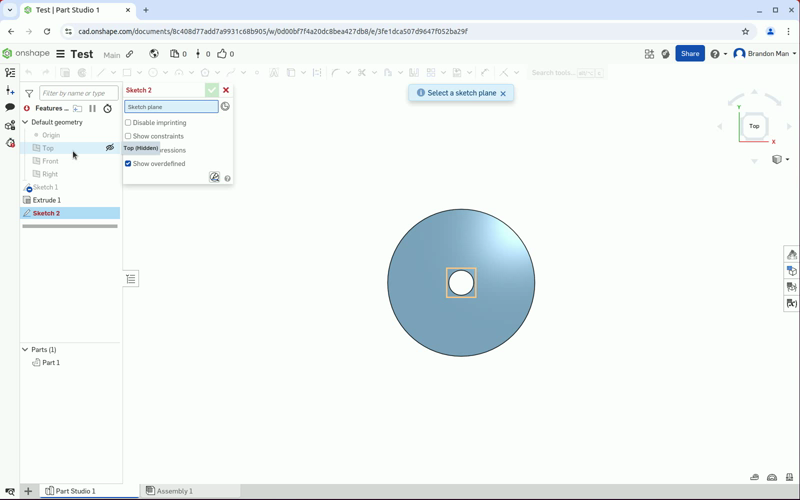
click(73, 150)
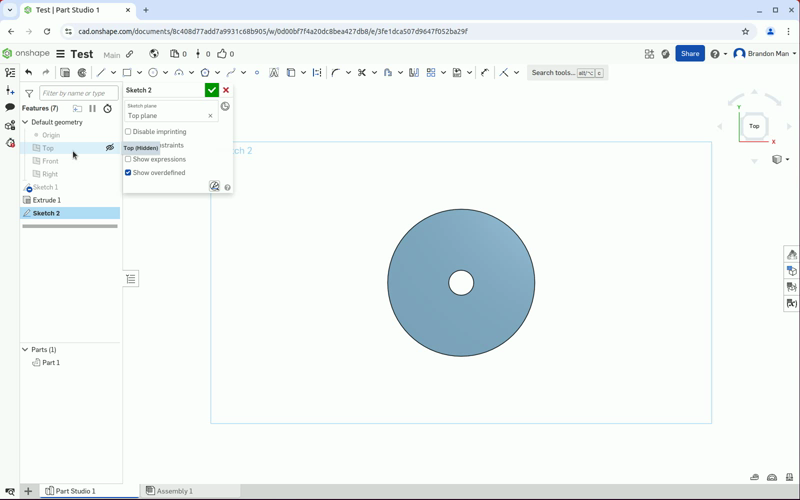
mouse_move(73, 352)
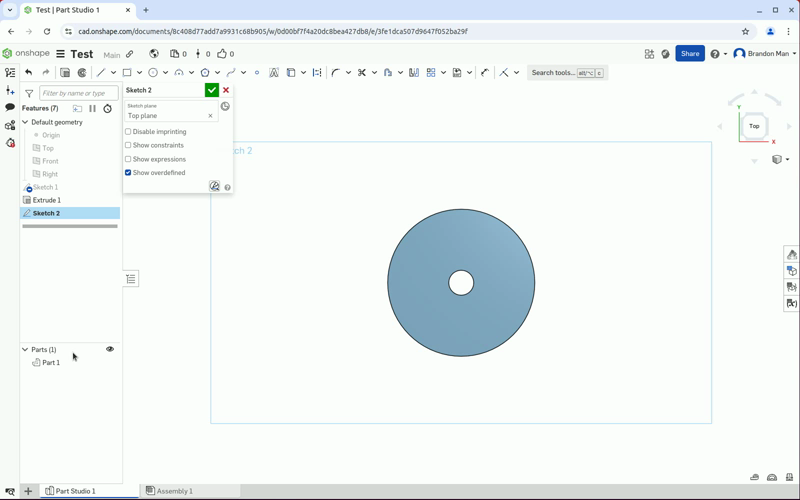
key(y)
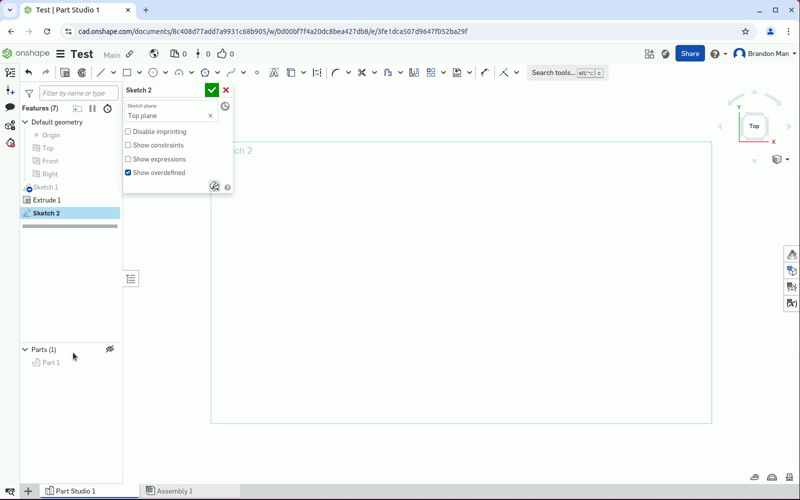
key(c)
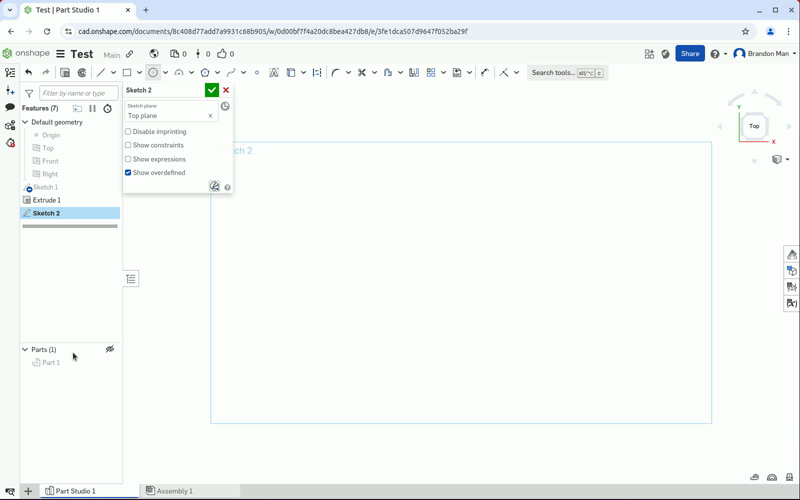
key_down(shift)
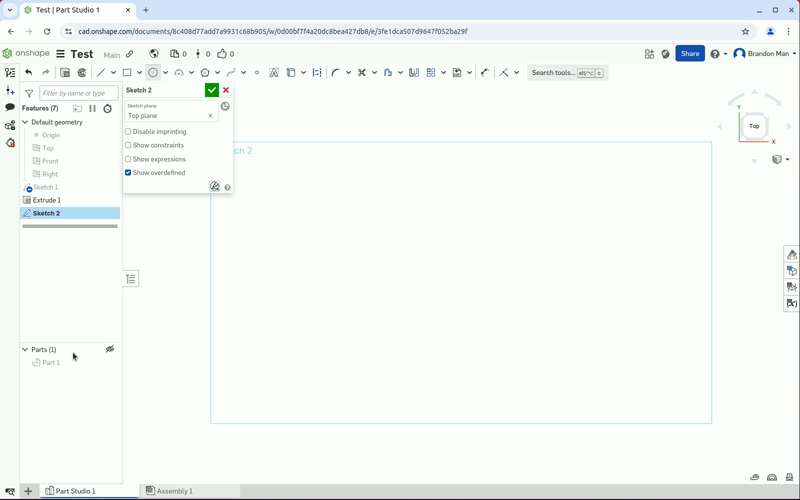
mouse_move(461, 282)
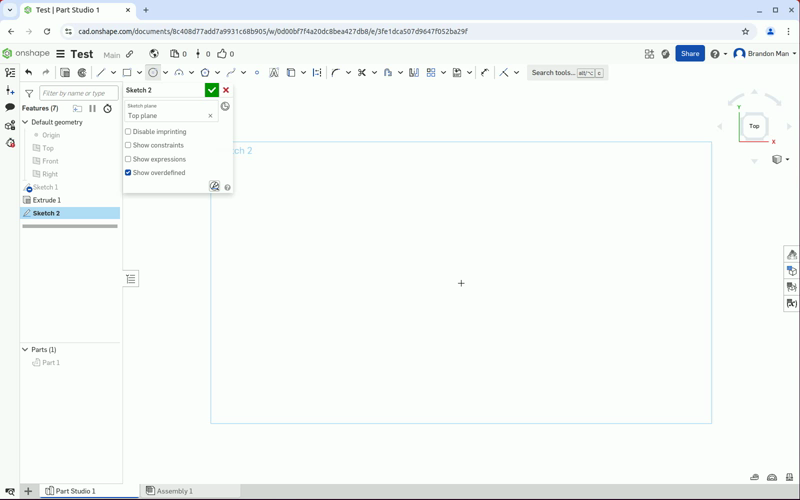
click(461, 282)
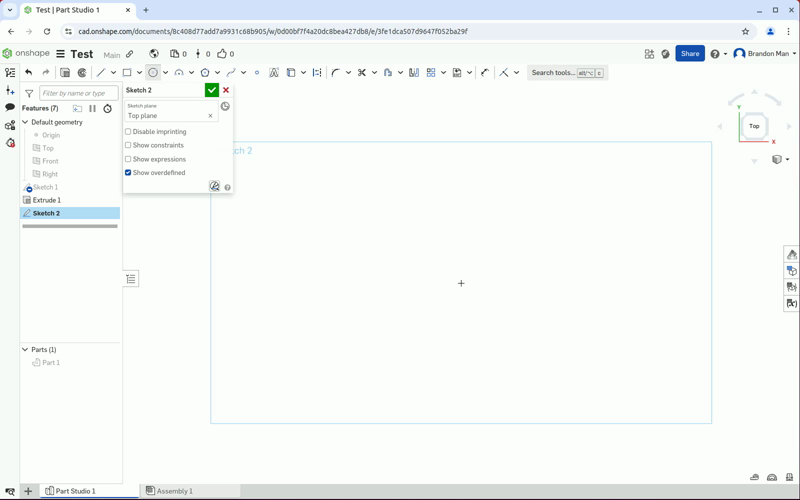
key_up(shift)
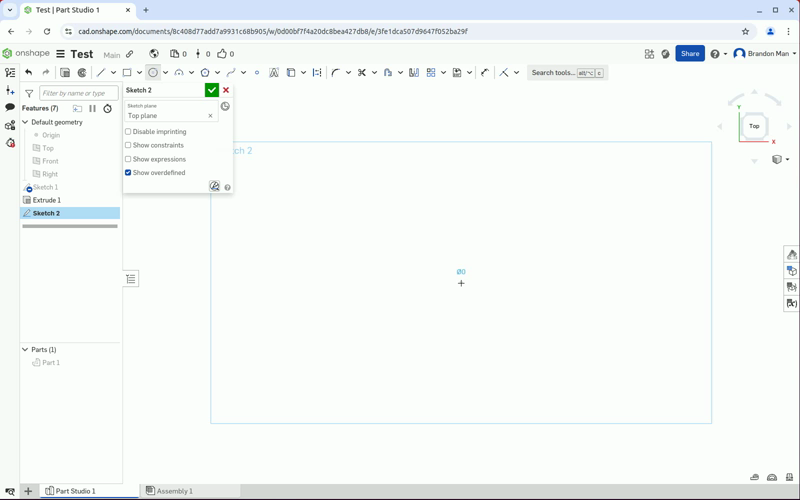
mouse_move(574, 282)
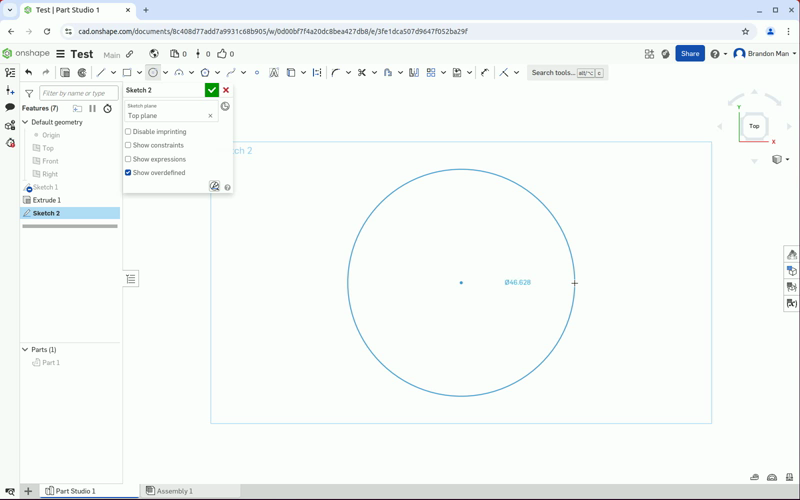
click(574, 282)
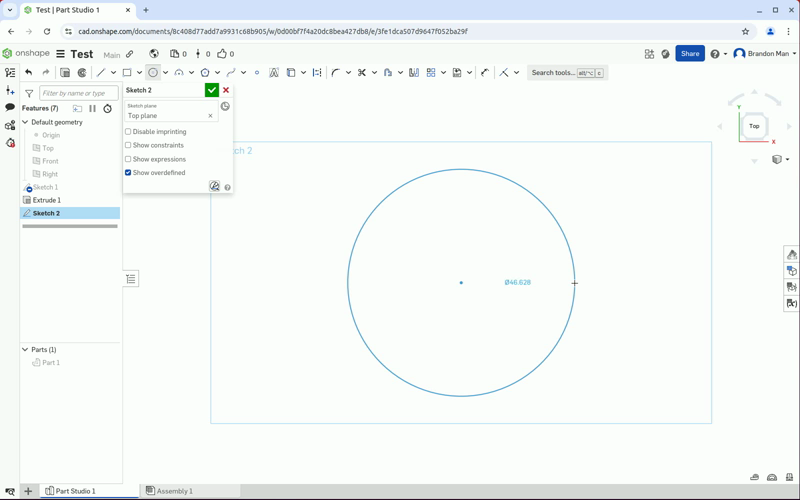
key(esc)
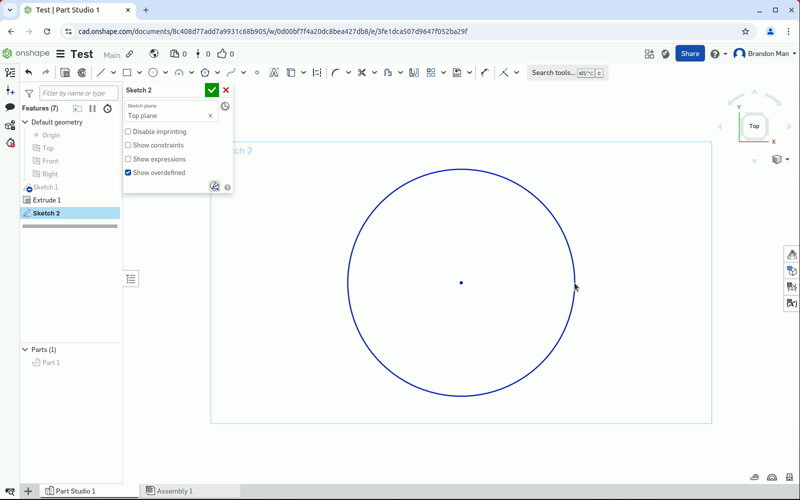
key(c)
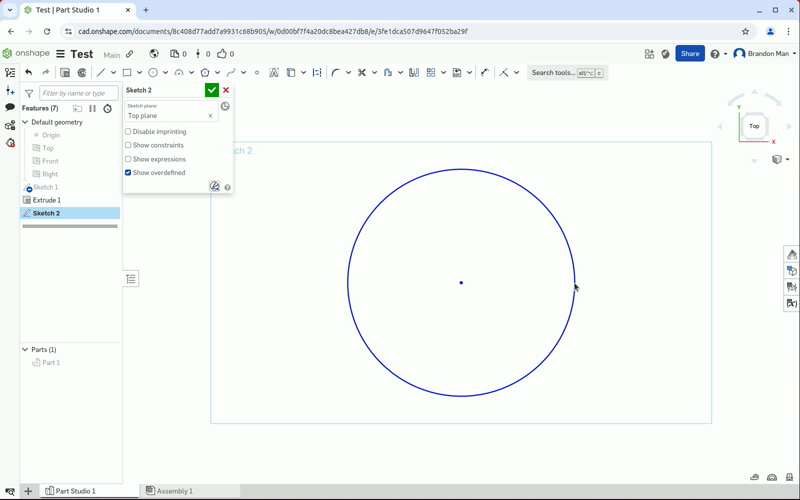
key_down(shift)
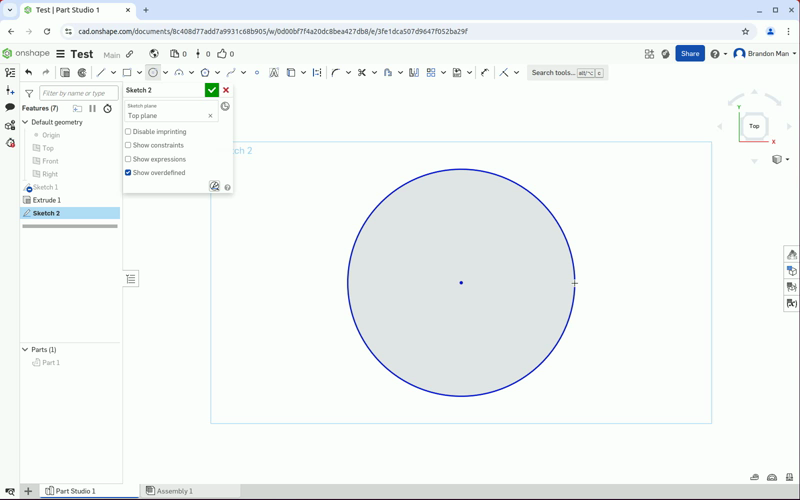
mouse_move(461, 282)
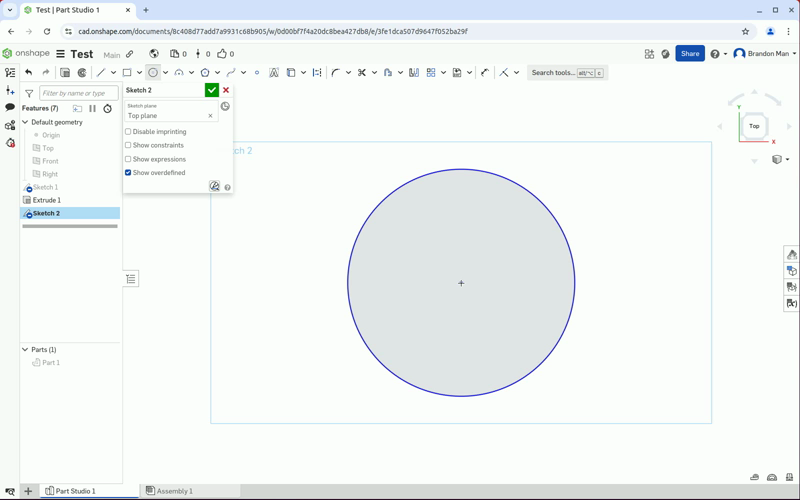
click(461, 282)
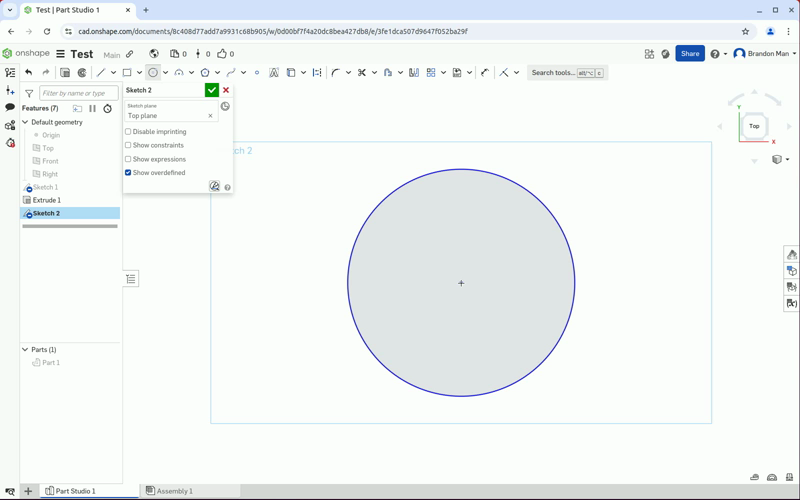
key_up(shift)
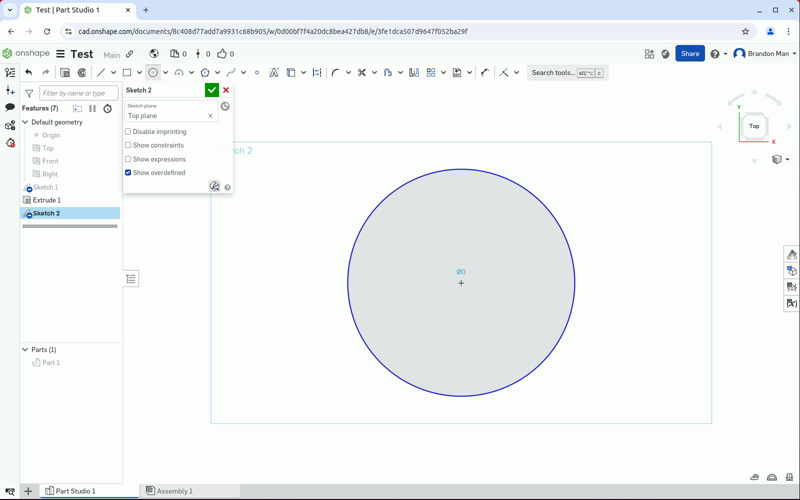
mouse_move(534, 282)
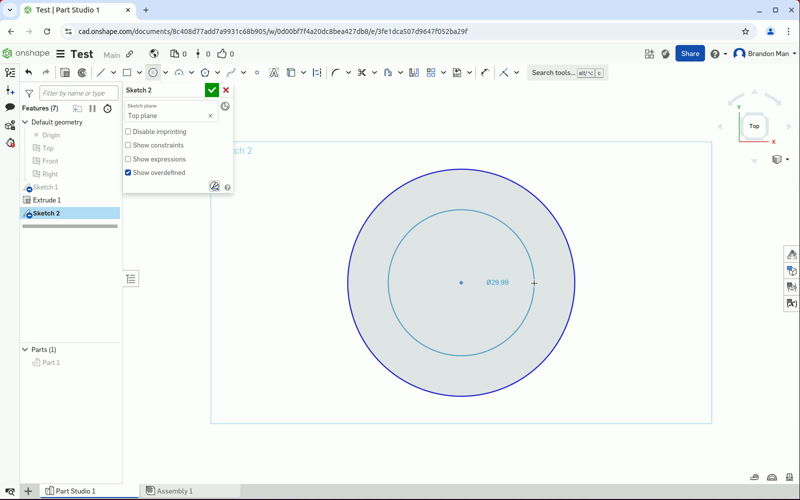
click(534, 282)
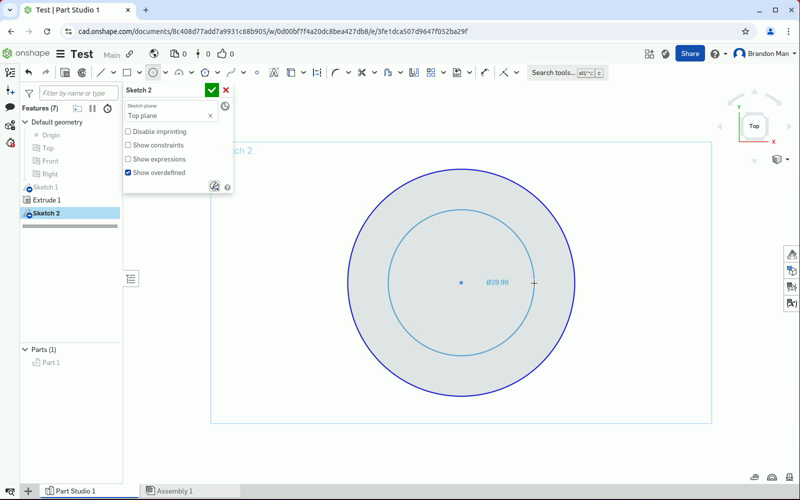
key(esc)
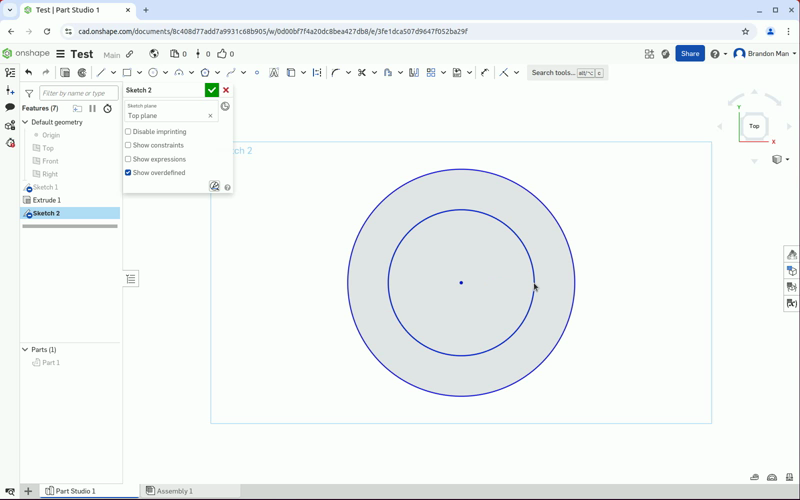
mouse_move(486, 374)
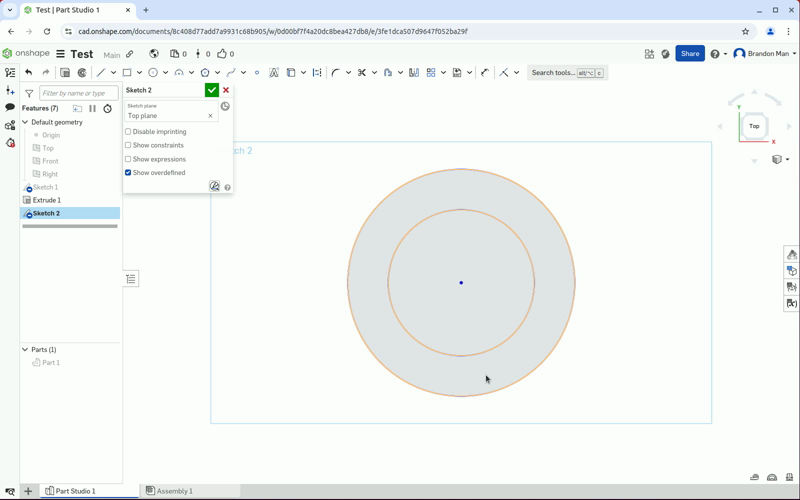
click(486, 374)
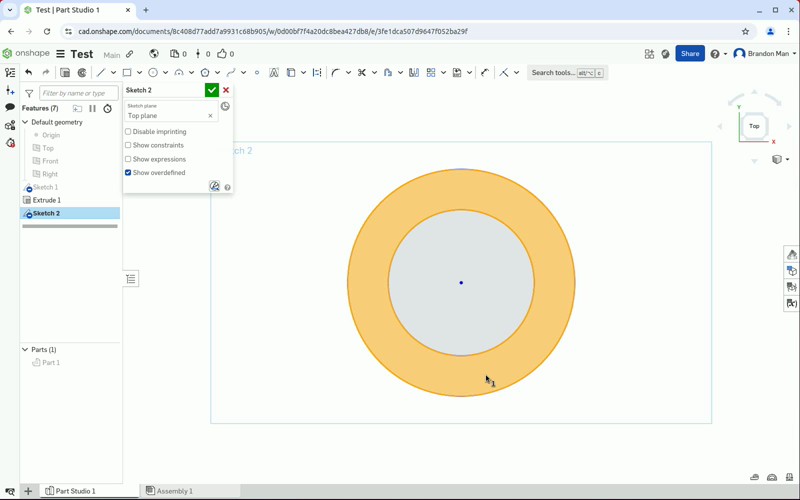
mouse_move(73, 352)
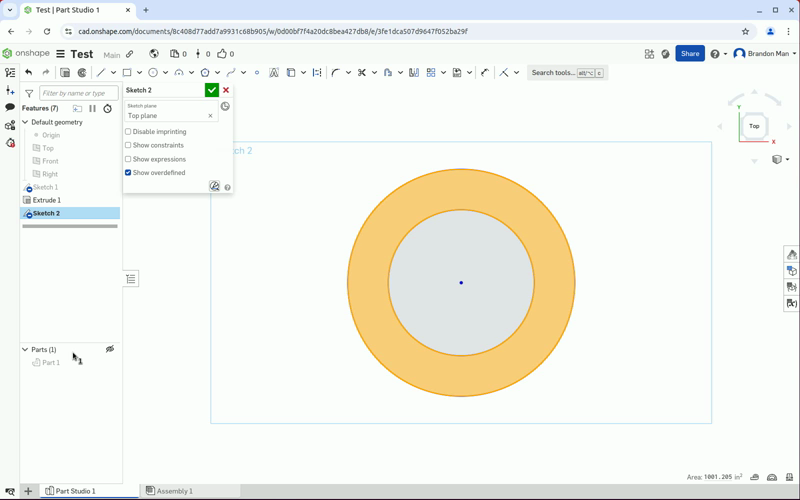
key(shift+y)
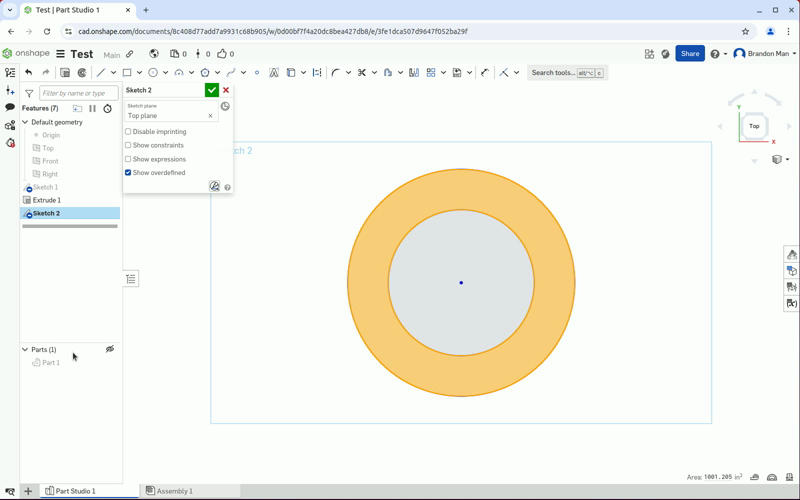
key(shift+e)
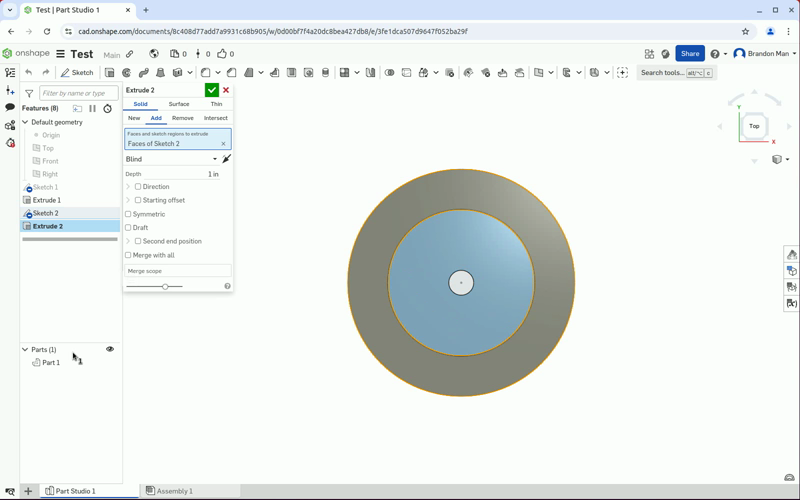
mouse_move(143, 106)
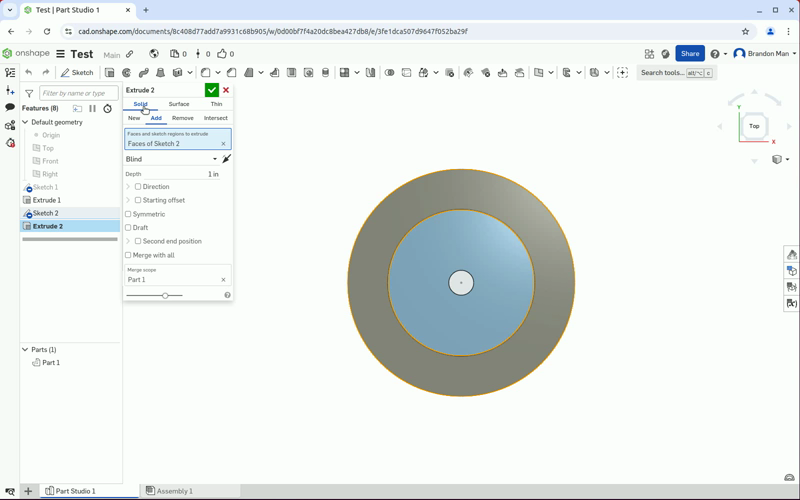
click(143, 106)
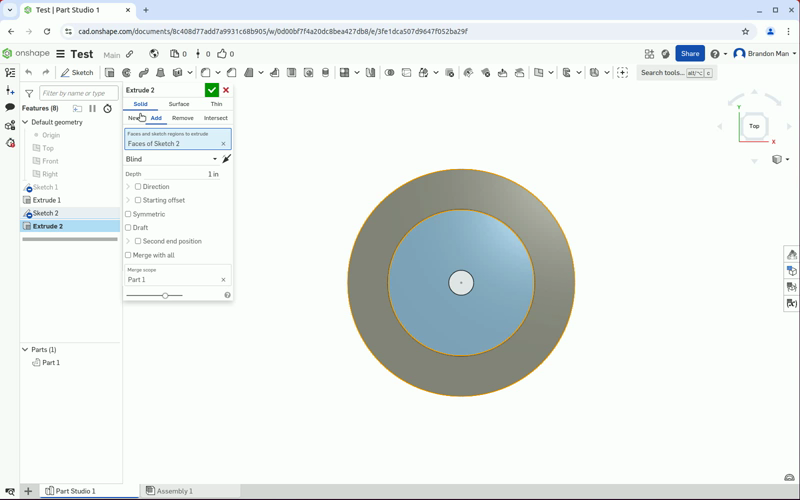
mouse_move(137, 120)
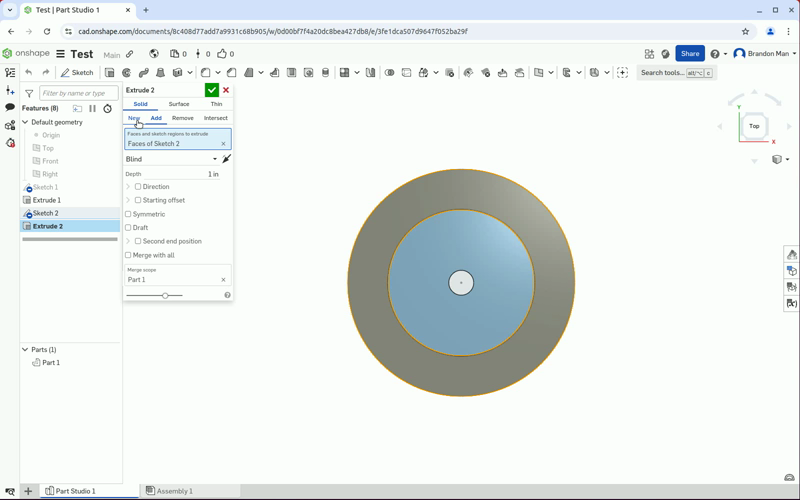
click(137, 120)
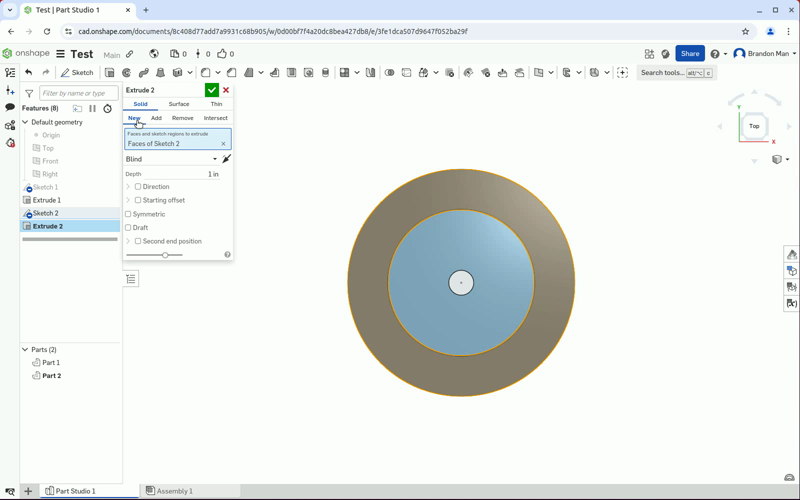
key(tab, 4)
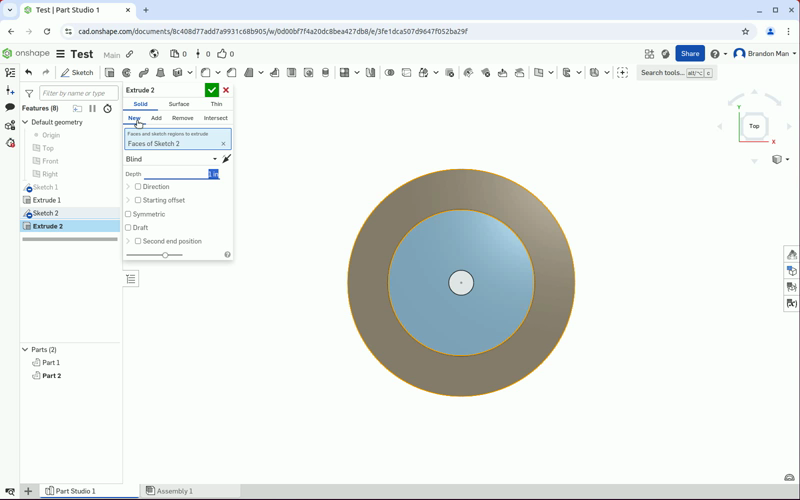
text(2.889)
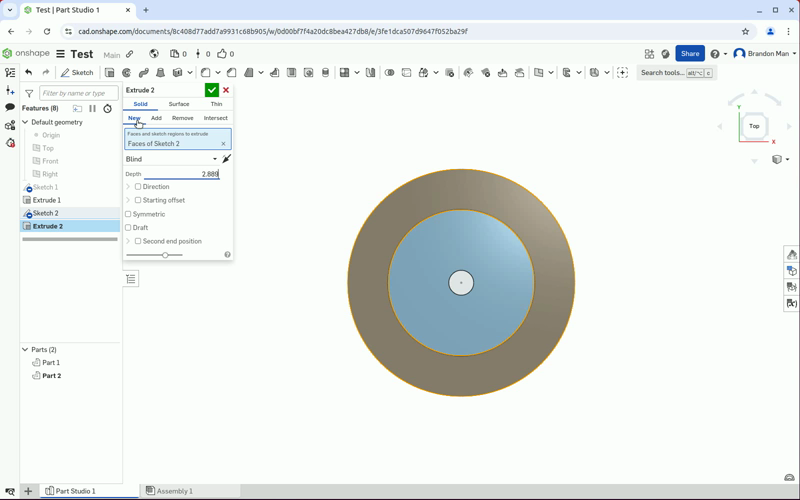
key(enter)
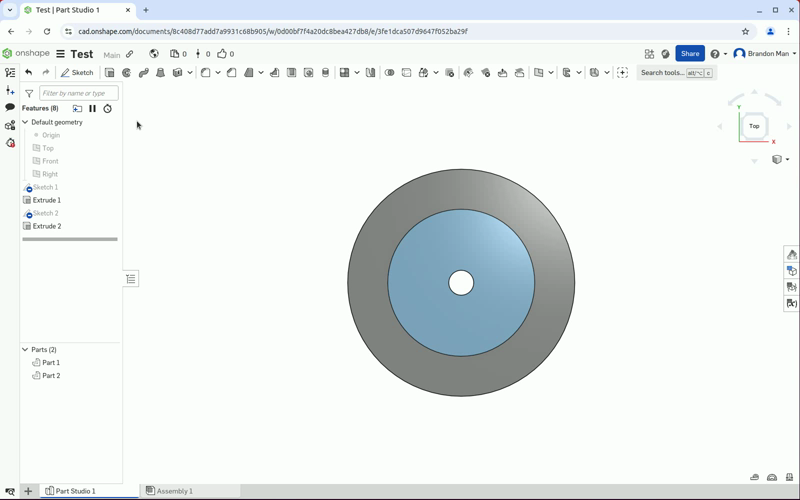
key(shift+h)
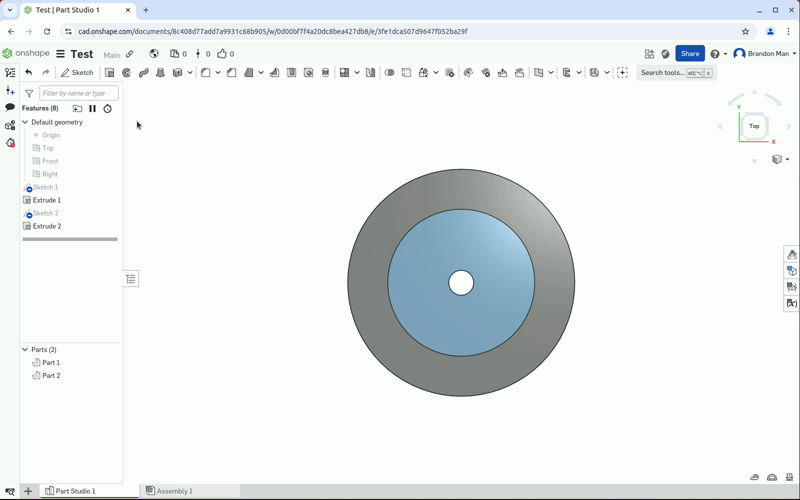
key(shift+h)
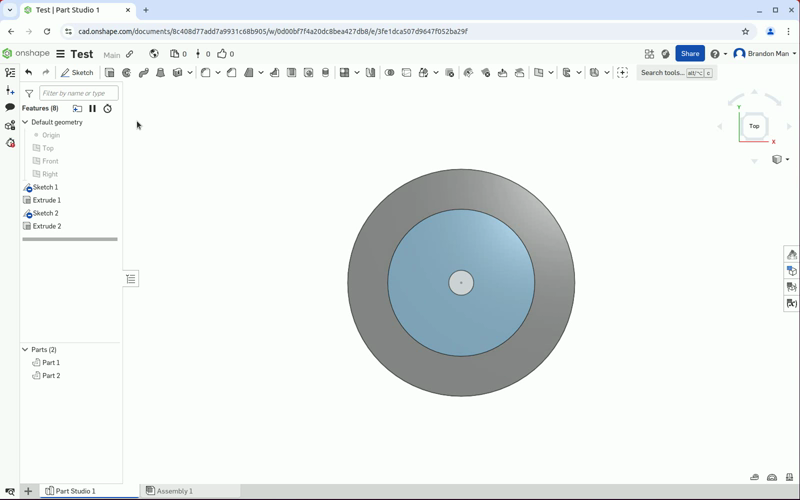
key(shift+7)
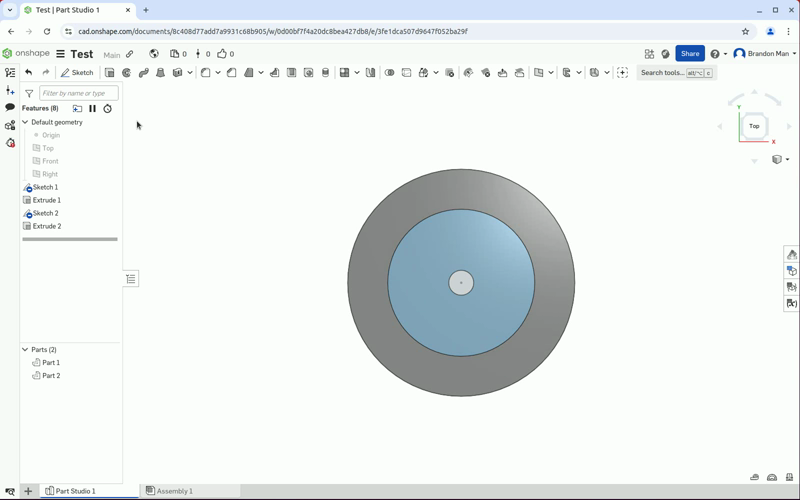
key(up, 3)
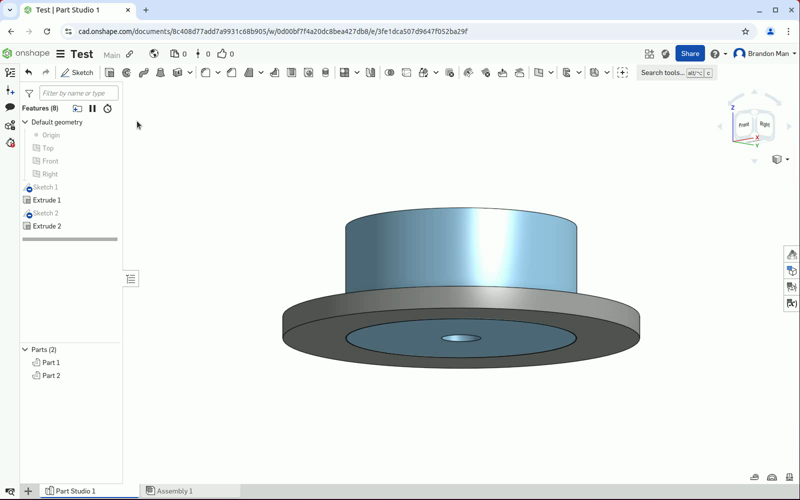
key(left, 3)
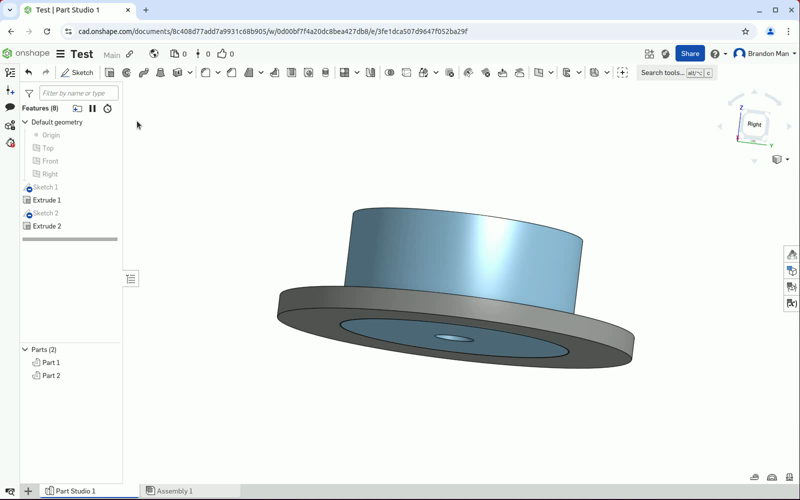
key(right, 3)
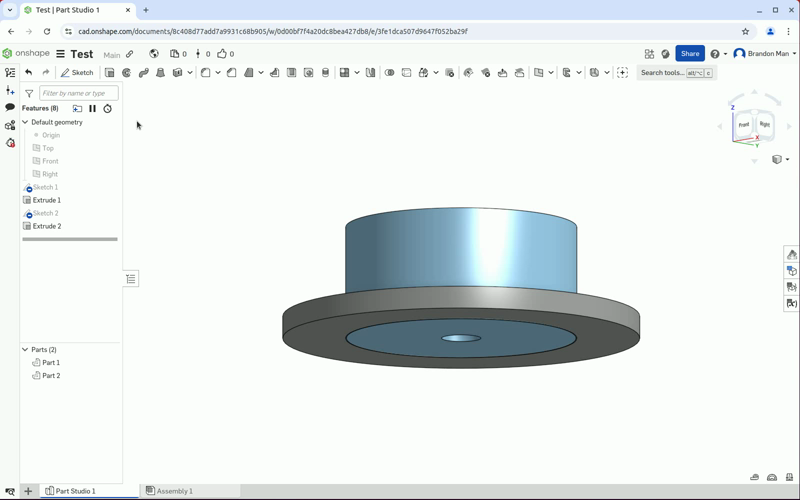
key(down, 3)
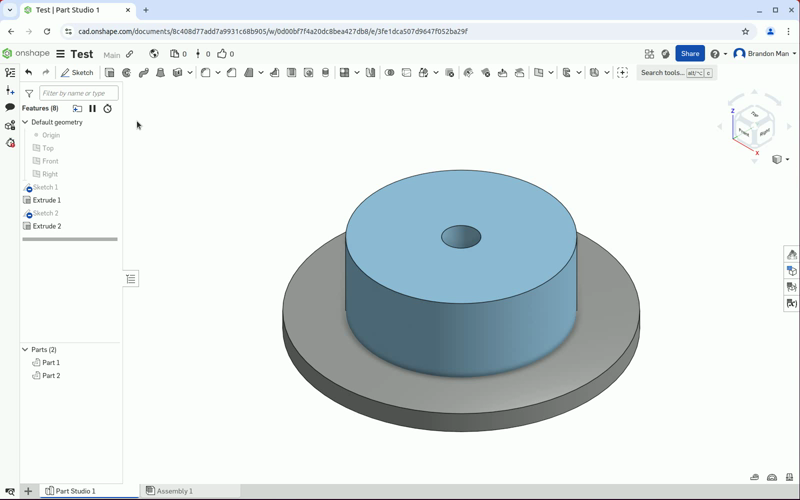
mouse_move(73, 189)
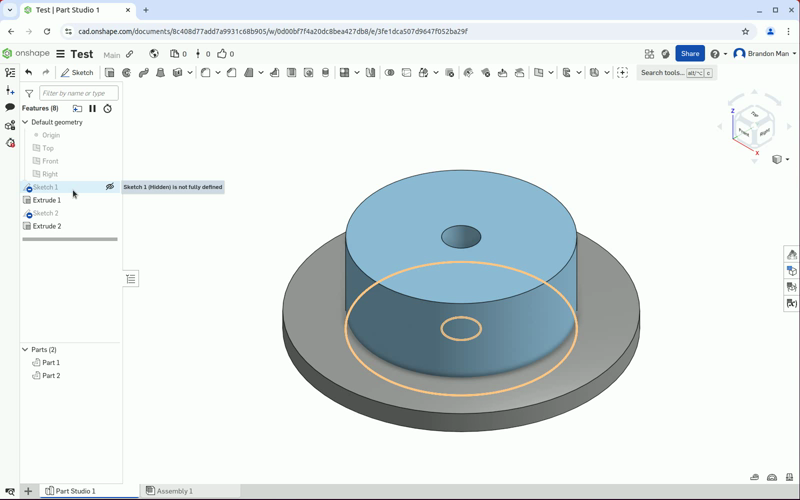
click(73, 189)